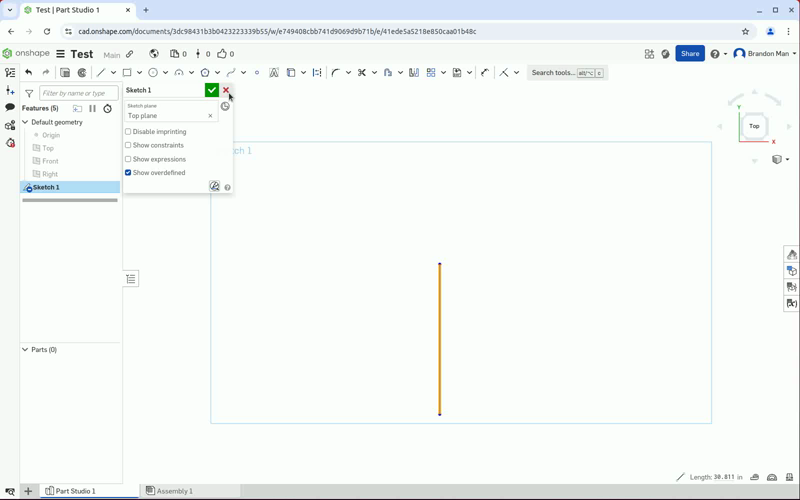
key(shift+h)
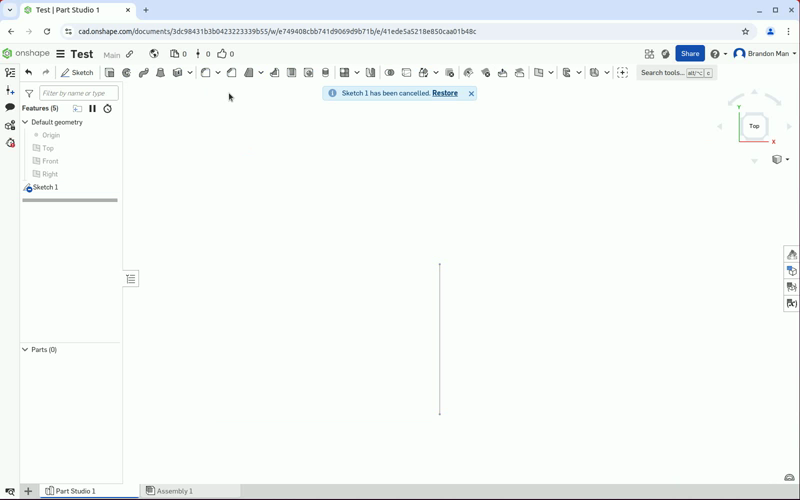
key(shift+s)
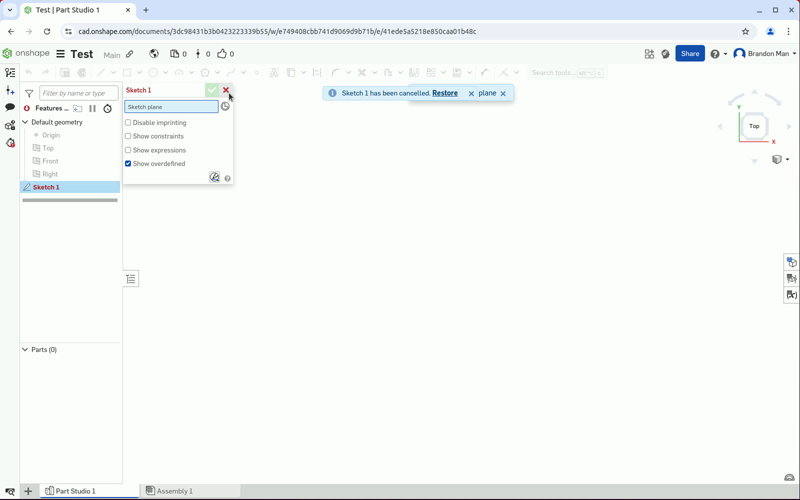
mouse_move(73, 150)
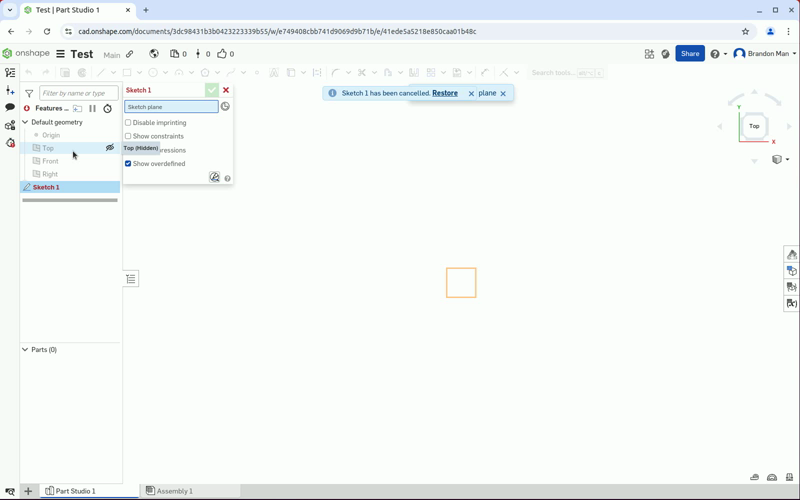
click(73, 150)
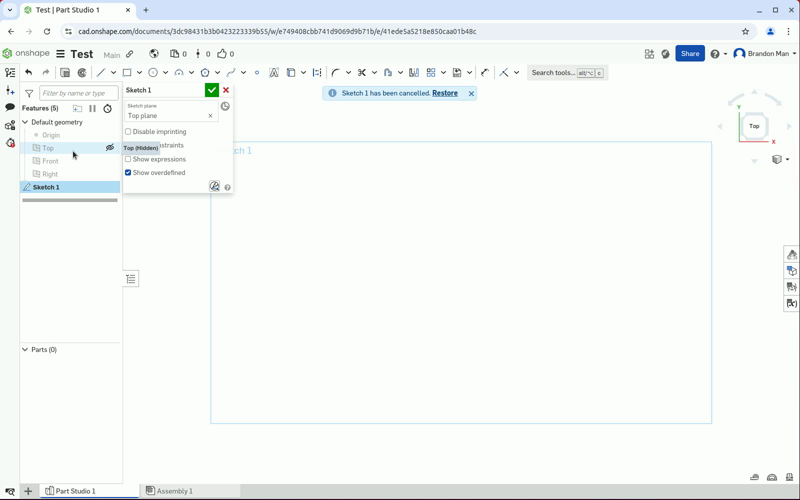
mouse_move(73, 352)
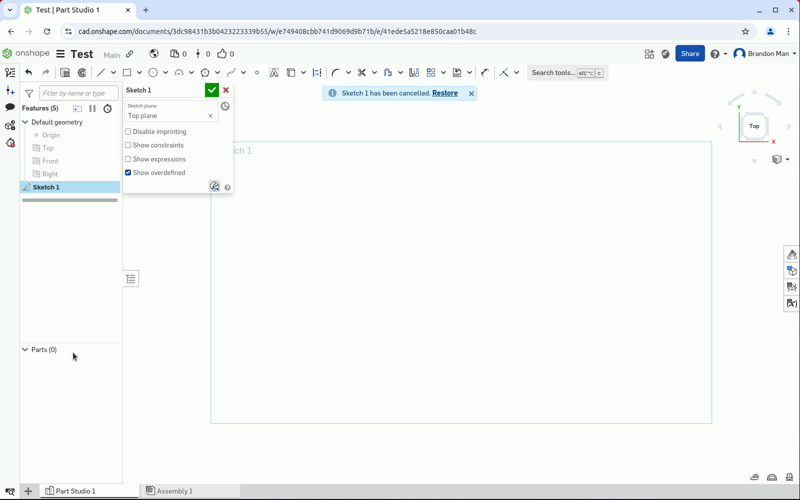
key(y)
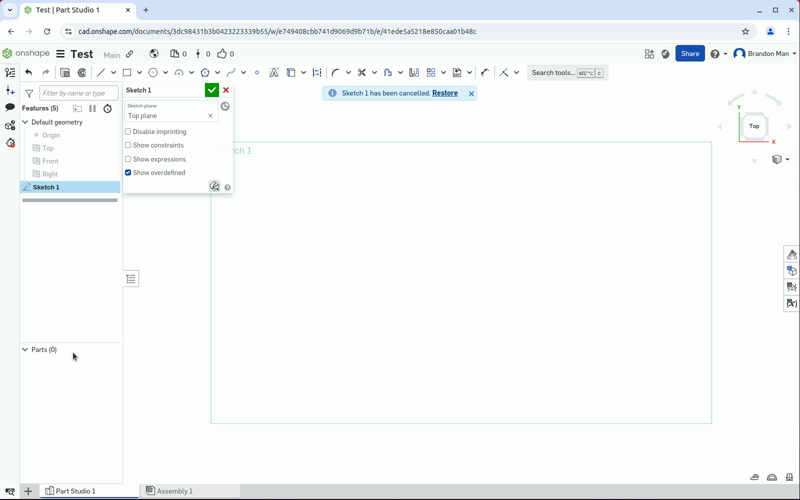
key(l)
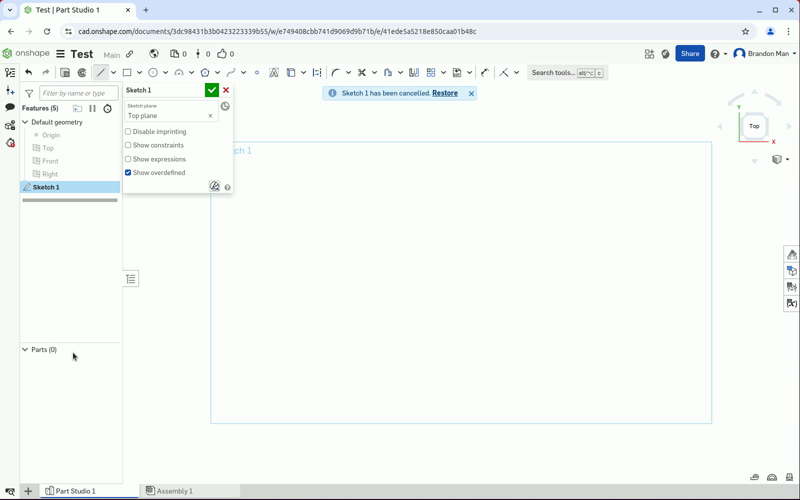
key_down(shift)
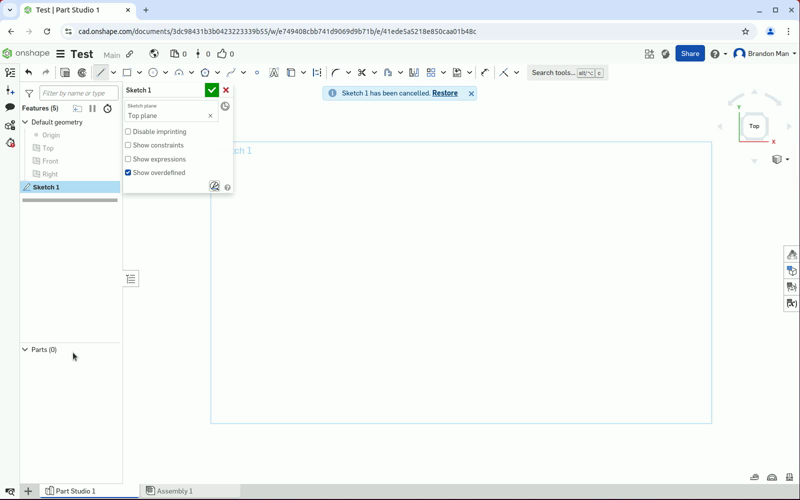
mouse_move(348, 357)
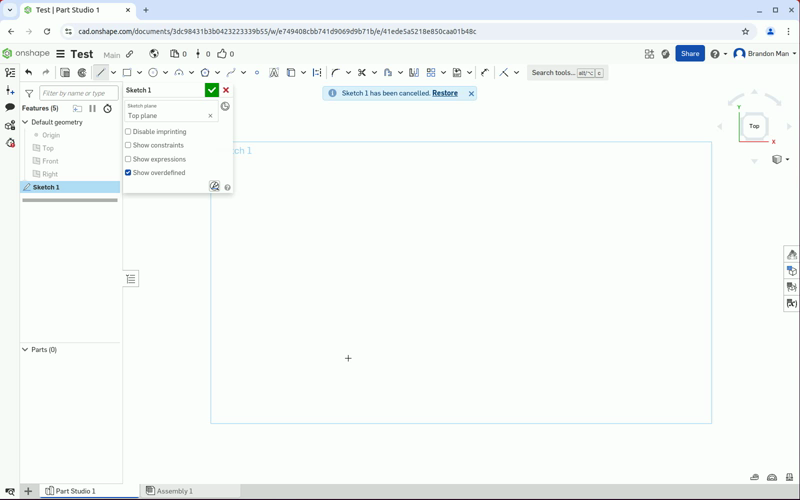
click(348, 357)
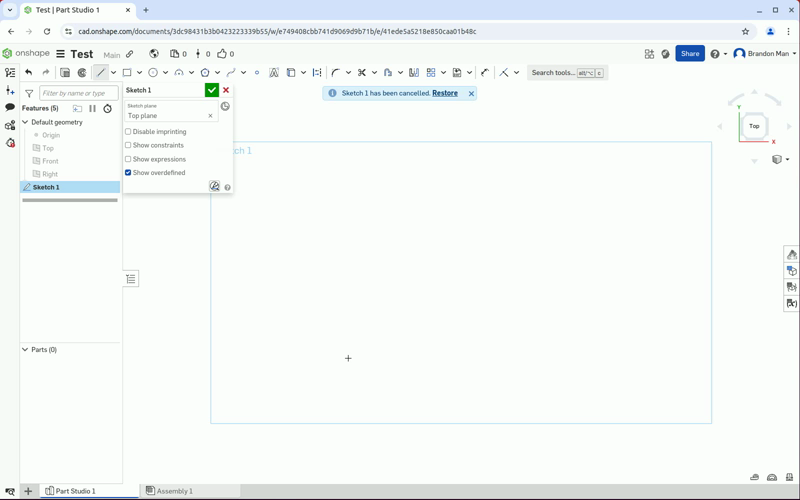
key_up(shift)
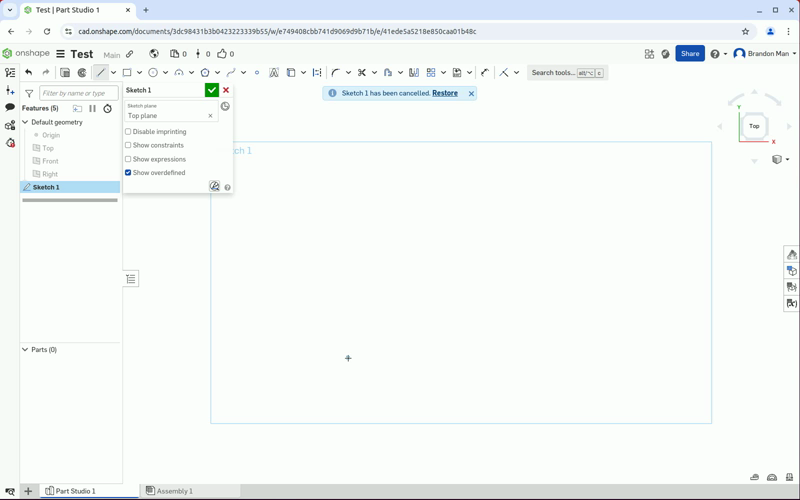
key_down(shift)
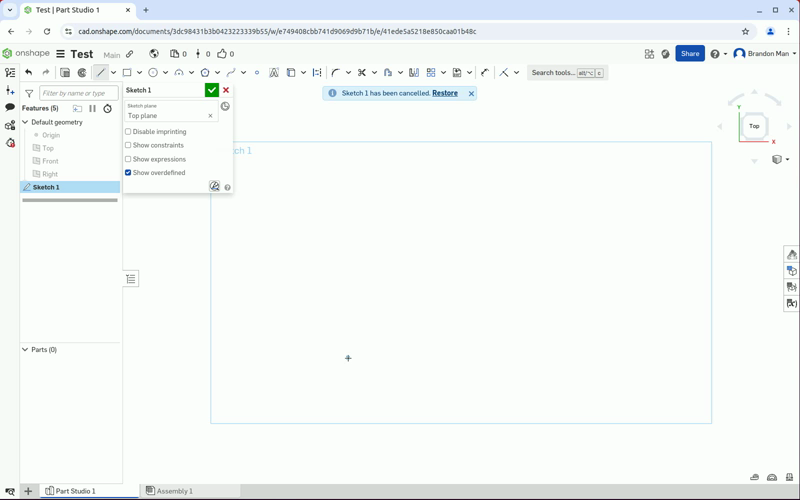
mouse_move(572, 357)
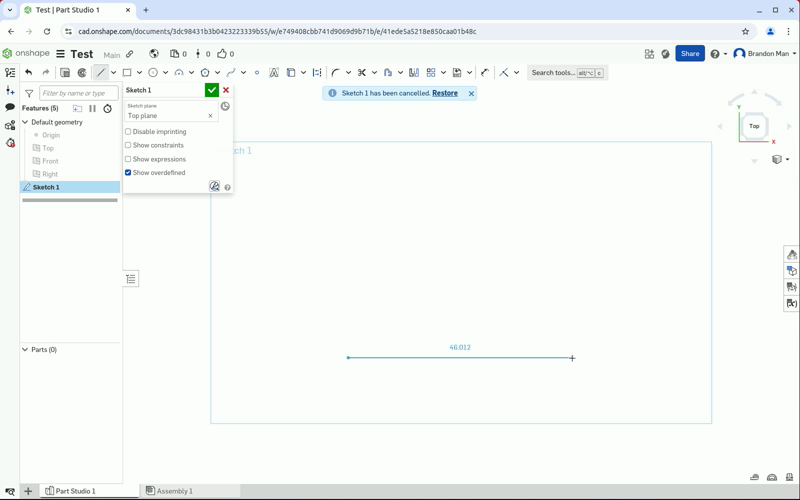
click(572, 357)
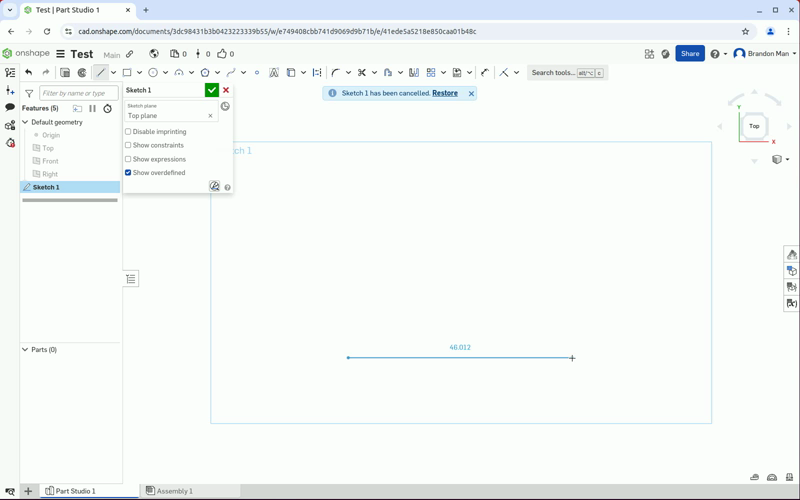
key_up(shift)
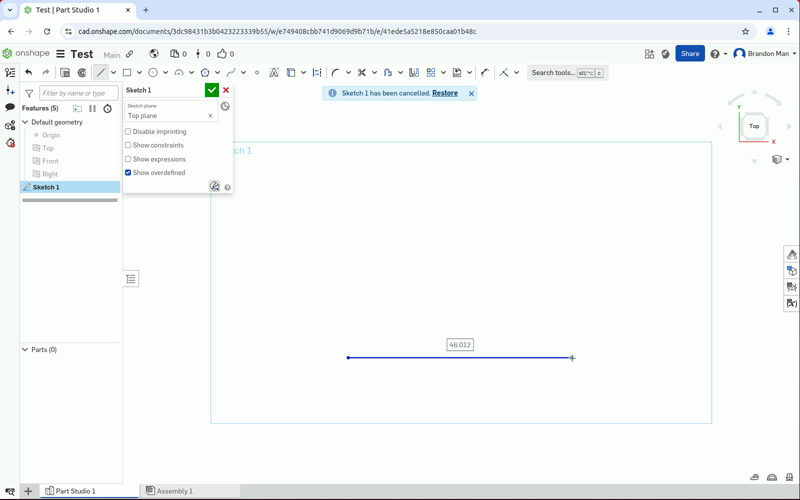
key_down(shift)
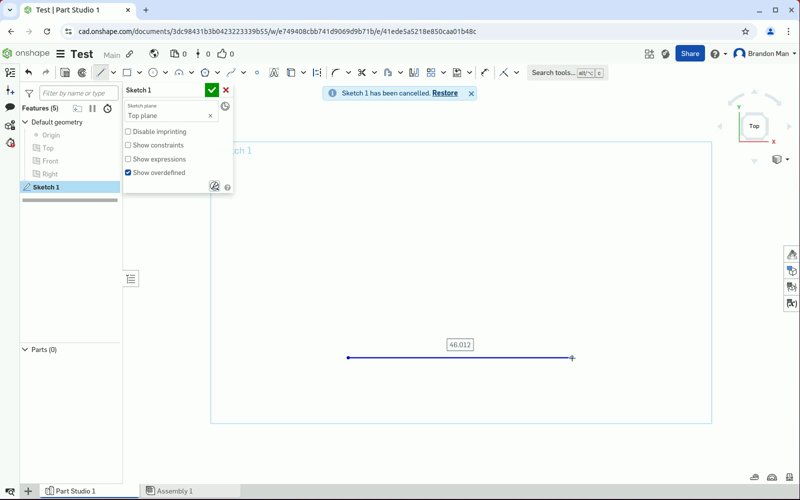
mouse_move(572, 209)
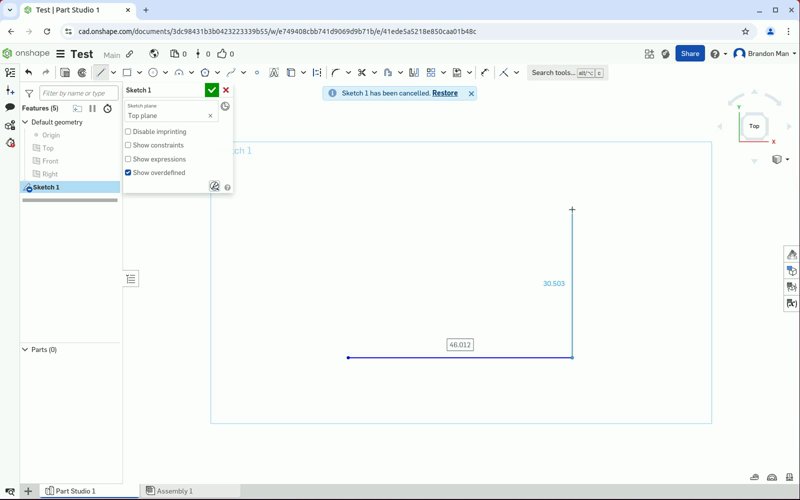
click(572, 209)
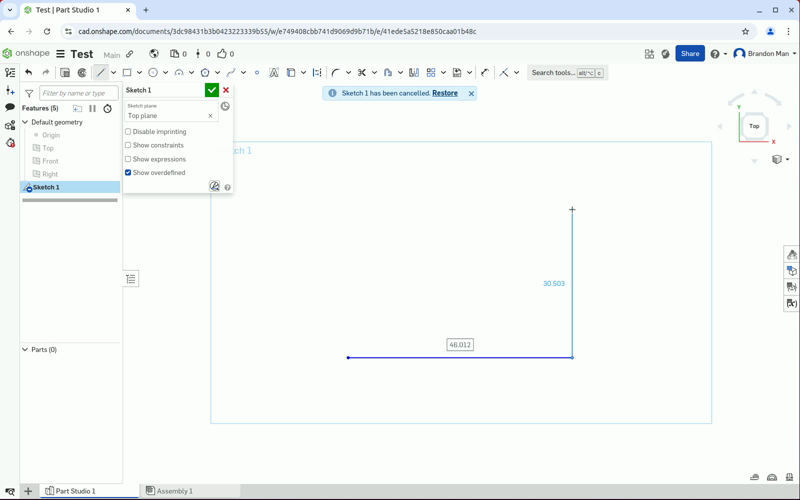
key_up(shift)
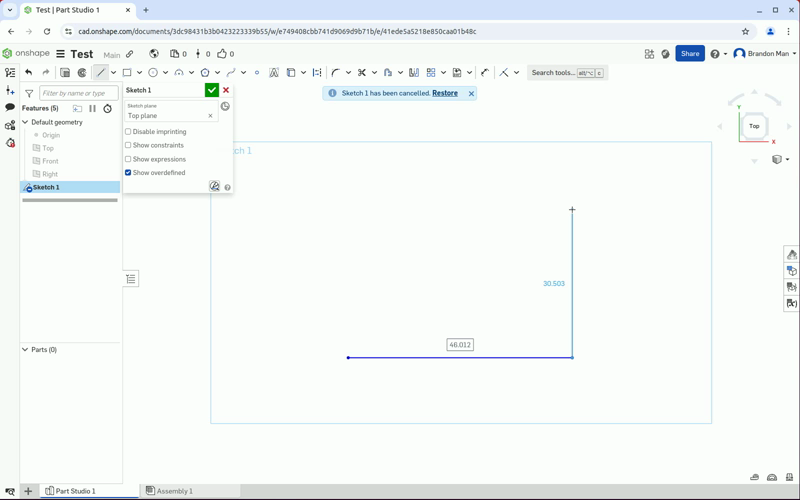
key_down(shift)
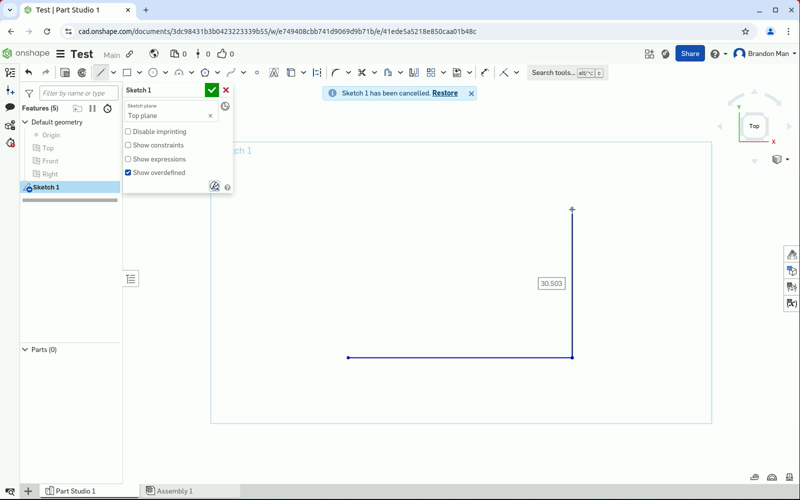
mouse_move(348, 209)
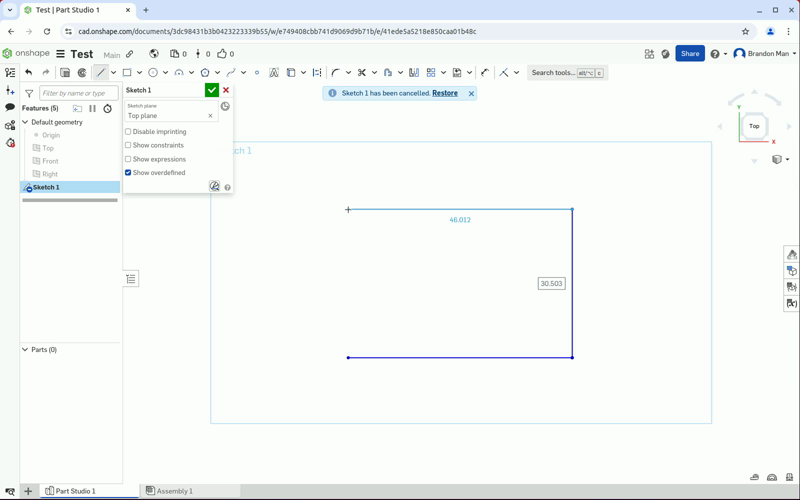
click(348, 209)
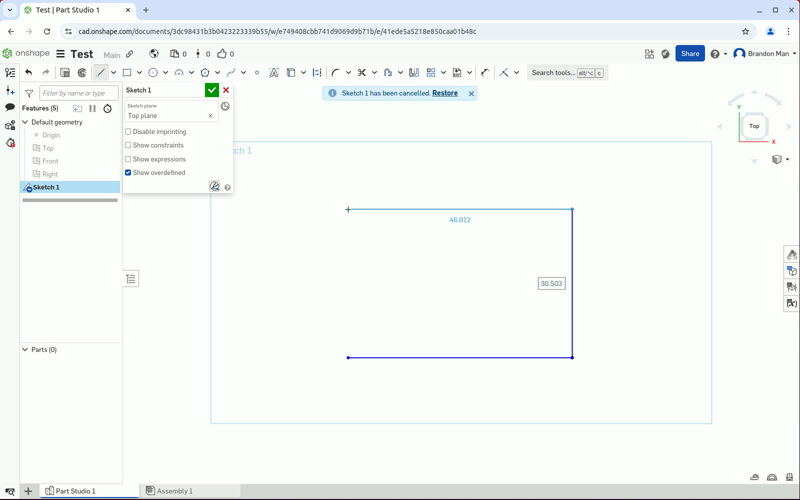
key_up(shift)
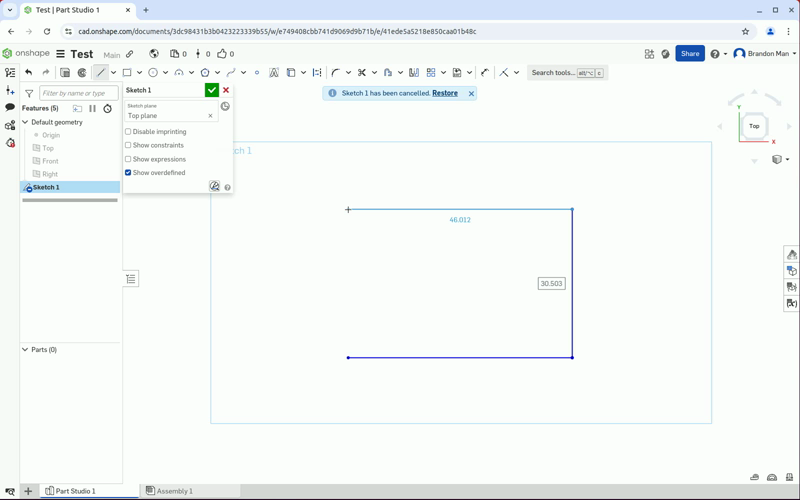
key_down(shift)
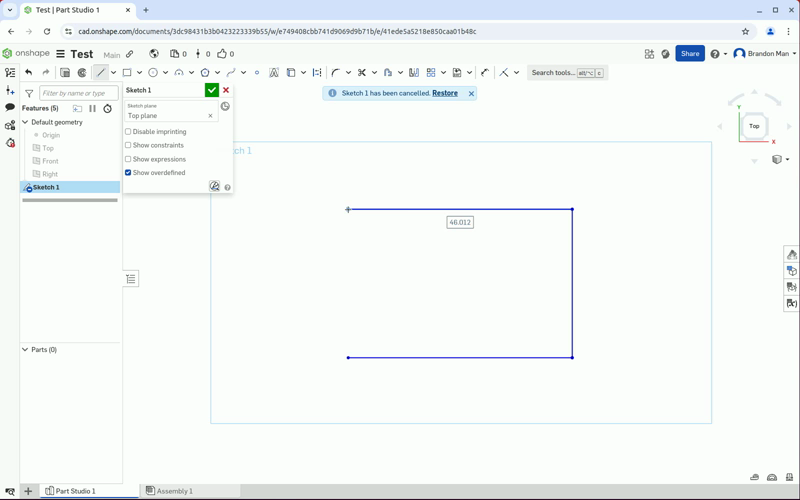
mouse_move(348, 357)
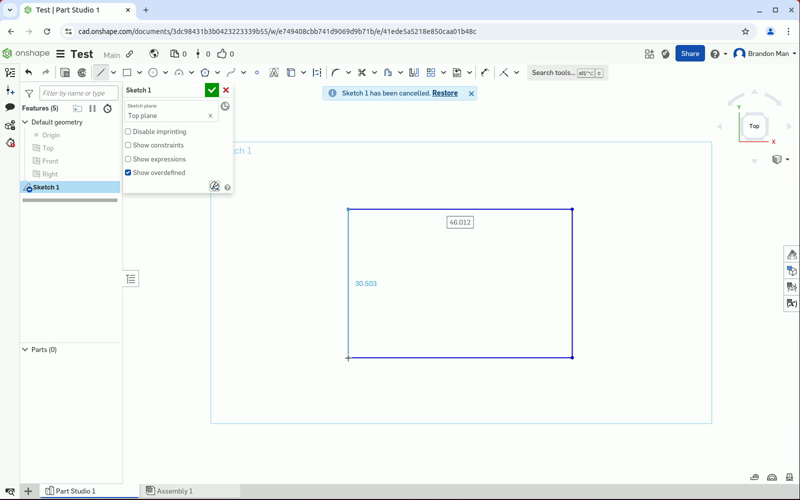
key_up(shift)
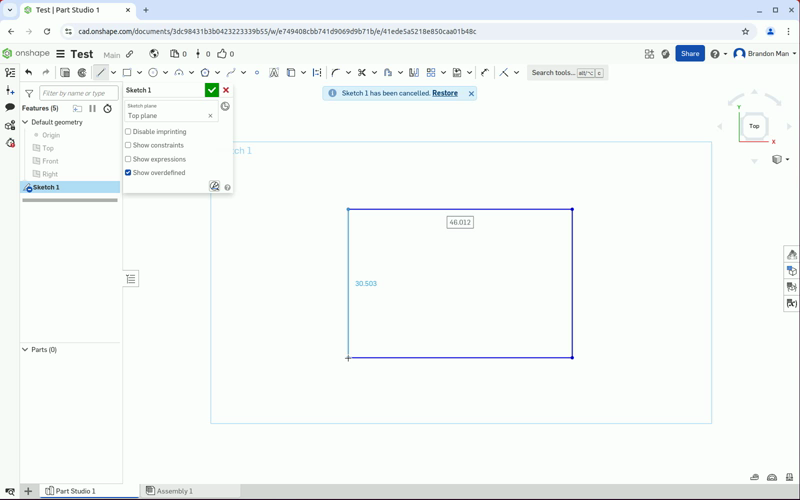
click(348, 357)
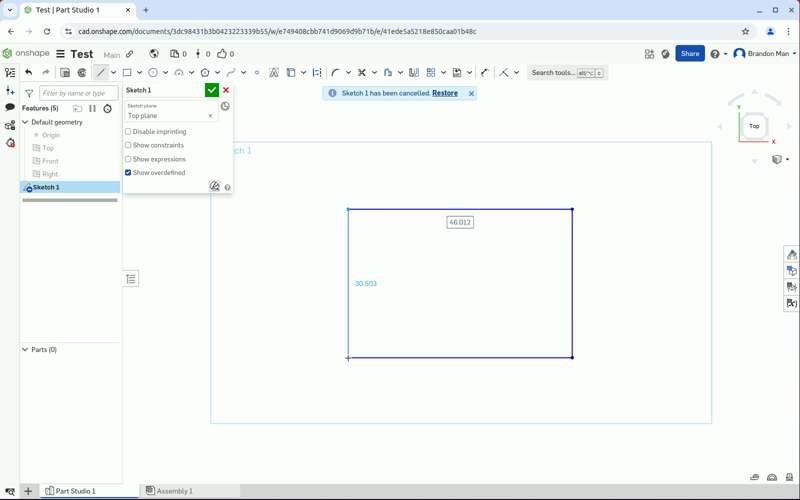
key(esc)
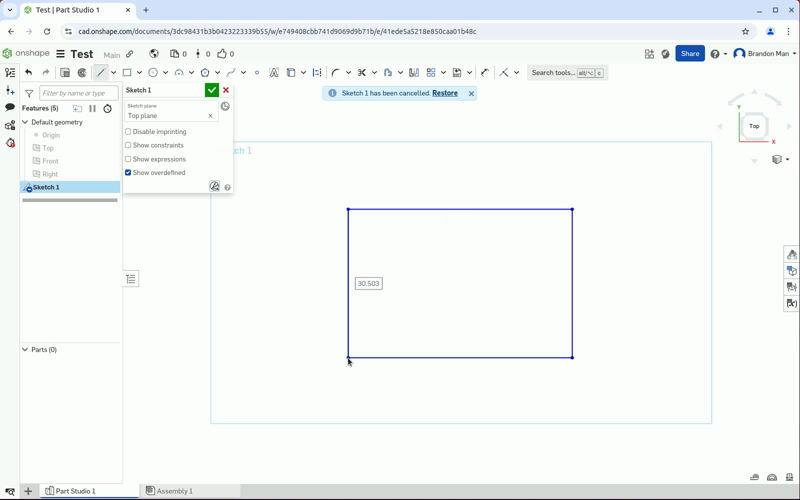
mouse_move(407, 314)
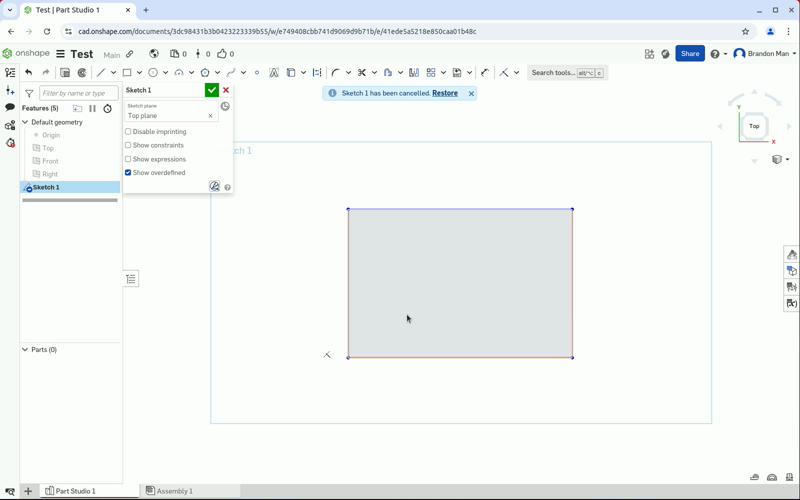
click(407, 314)
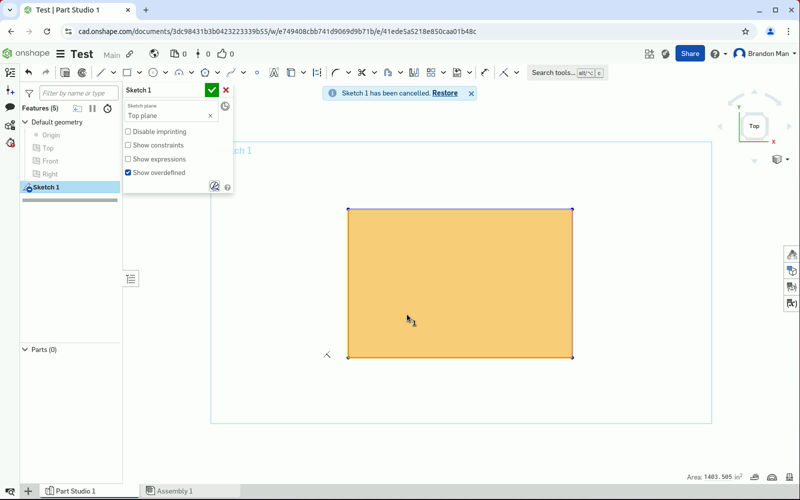
mouse_move(73, 352)
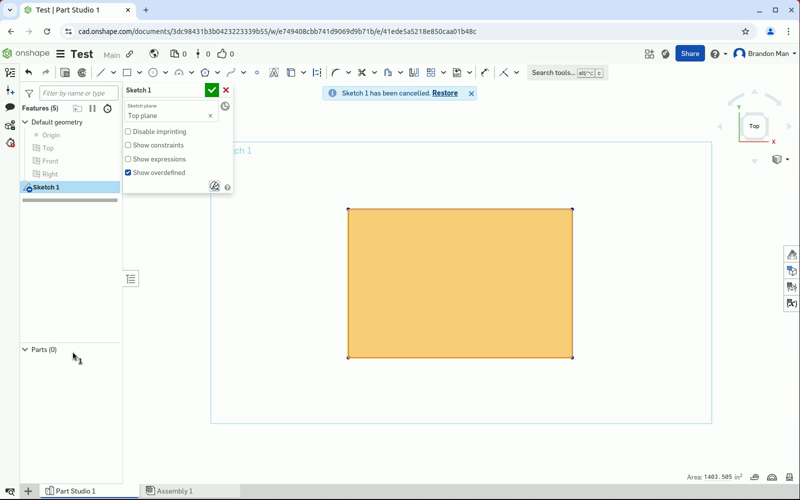
key(shift+y)
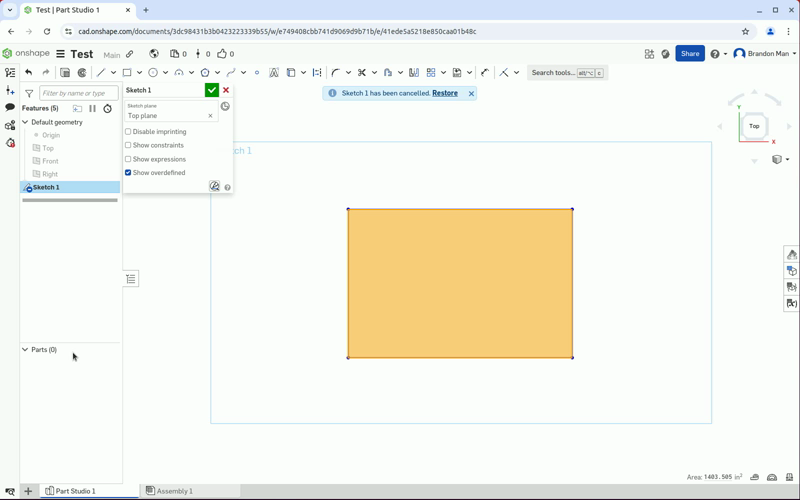
key(shift+e)
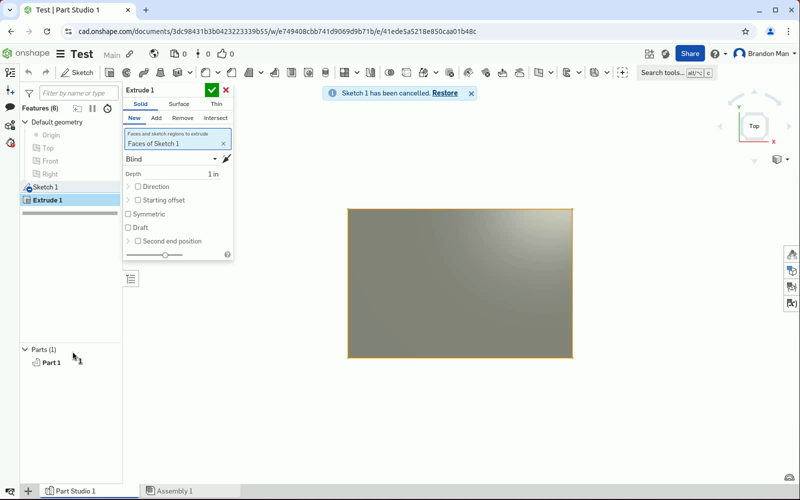
mouse_move(143, 106)
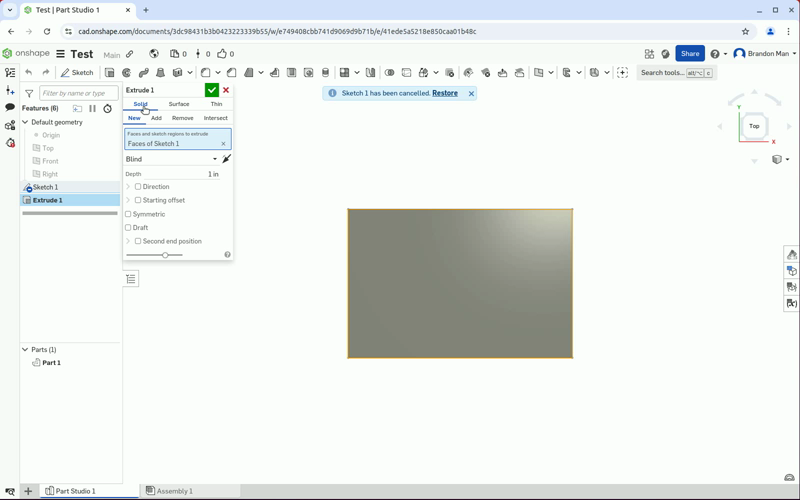
click(143, 106)
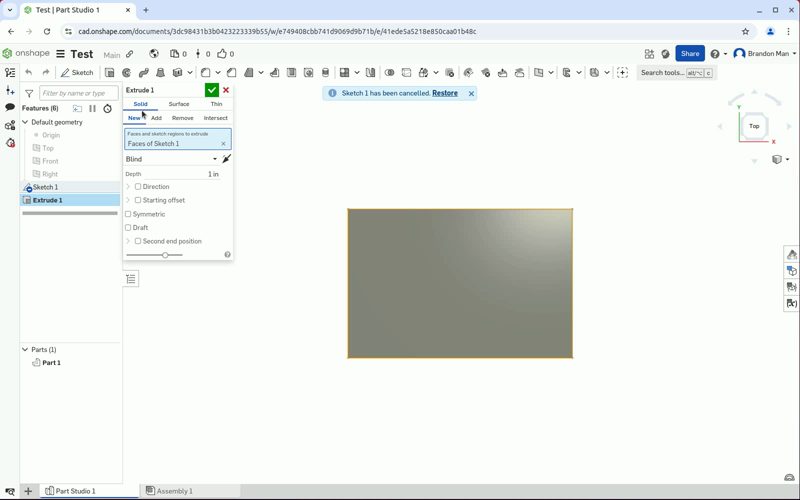
mouse_move(137, 120)
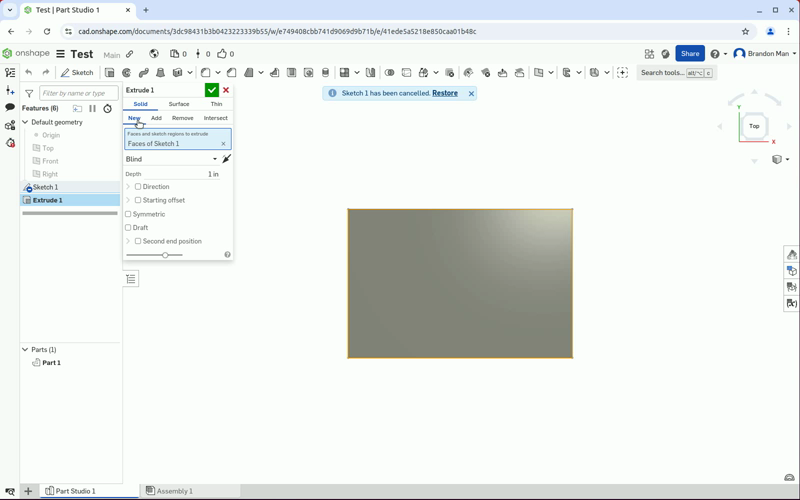
click(137, 120)
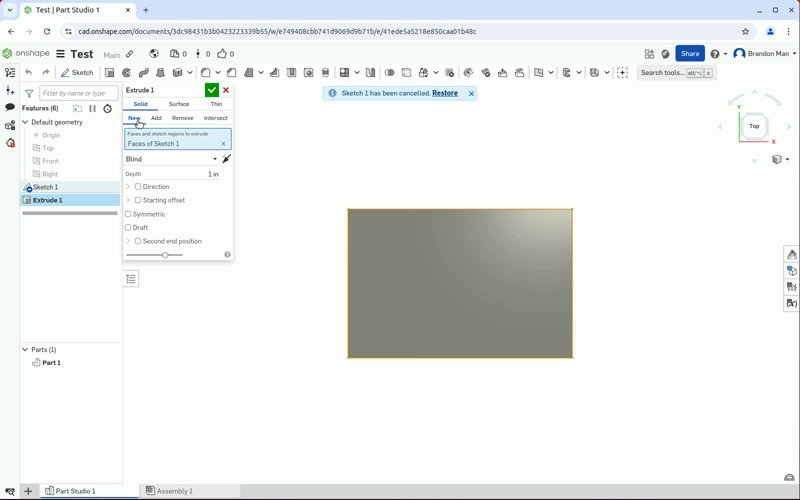
key(tab, 4)
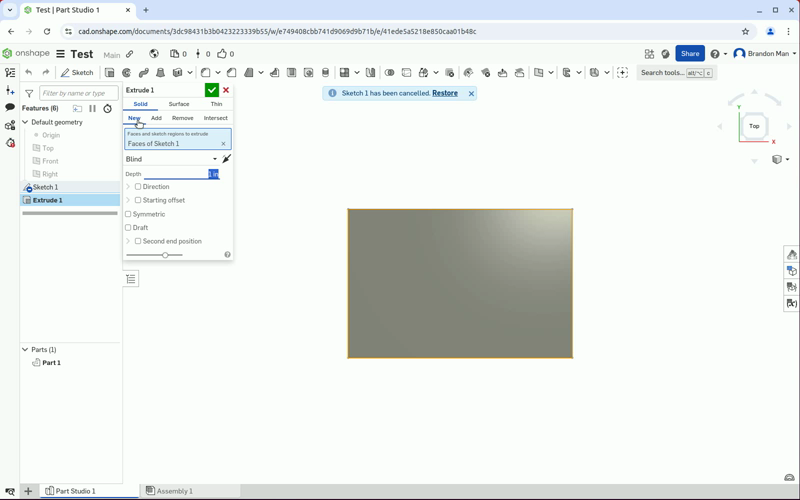
text(11.554)
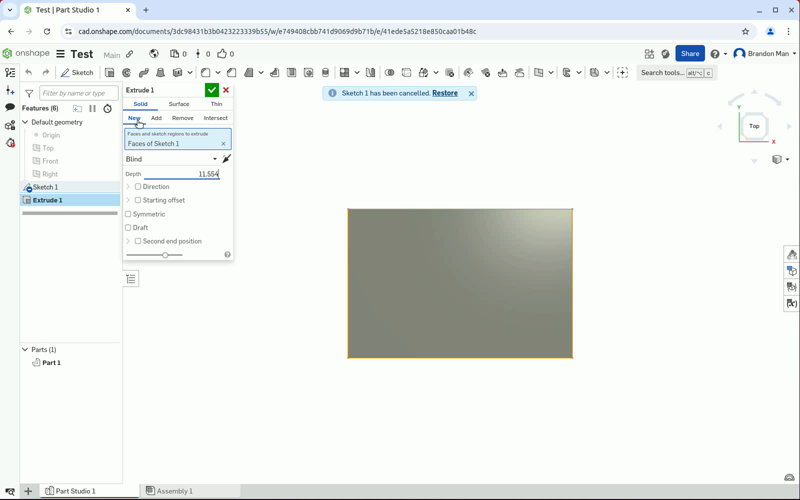
key(enter)
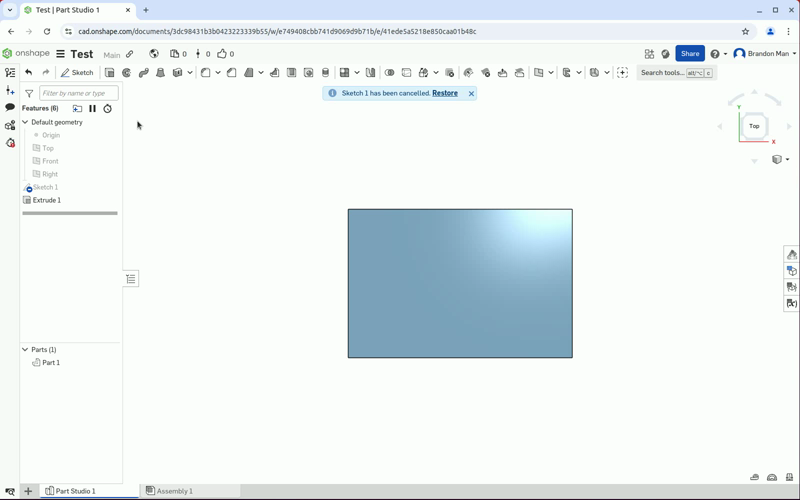
key(shift+h)
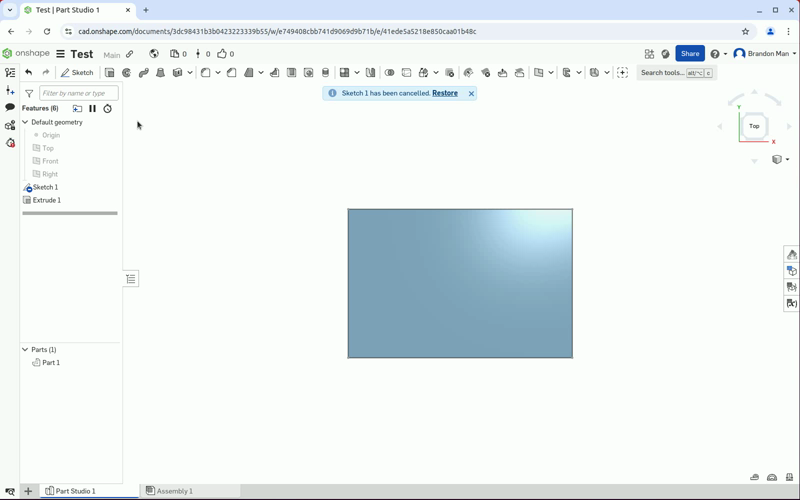
key(shift+h)
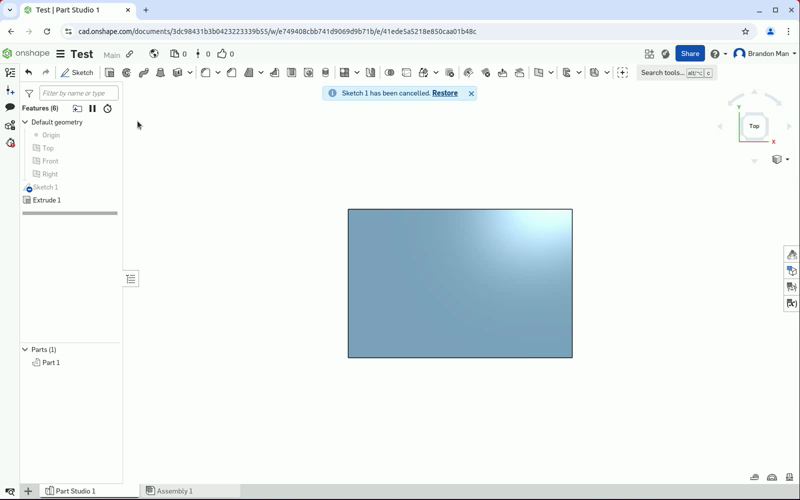
mouse_move(73, 189)
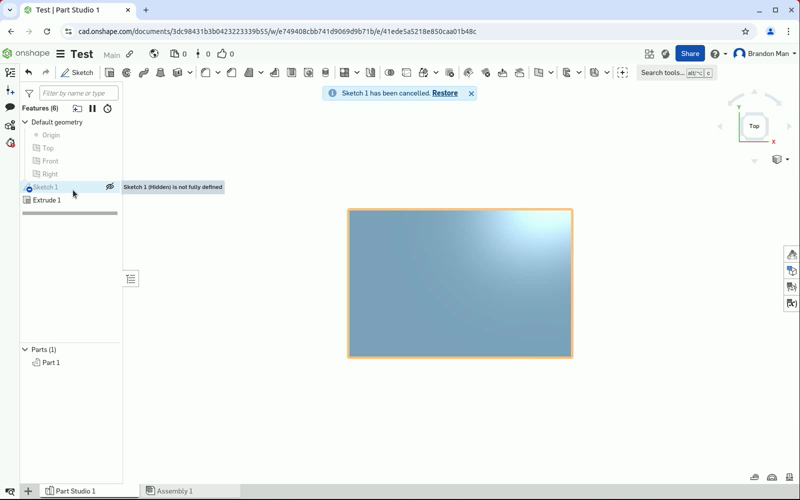
click(73, 189)
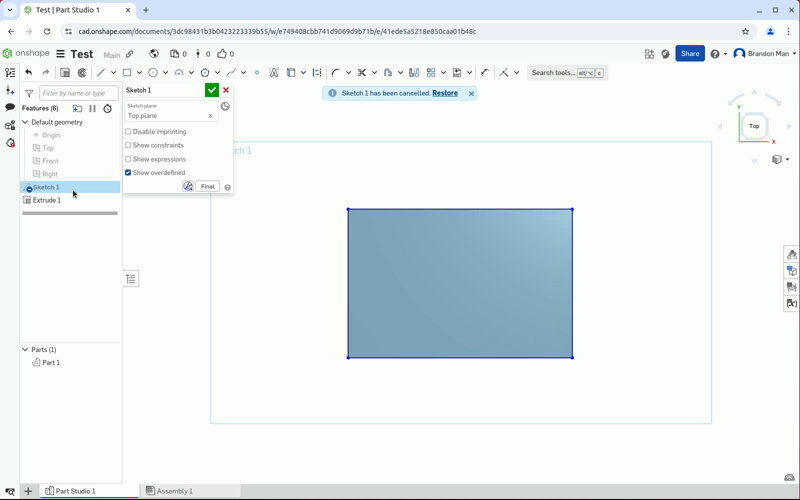
mouse_move(229, 92)
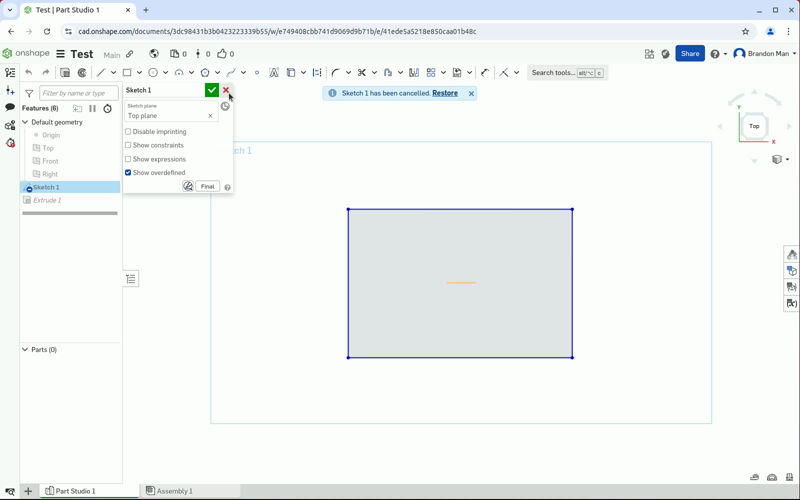
click(229, 92)
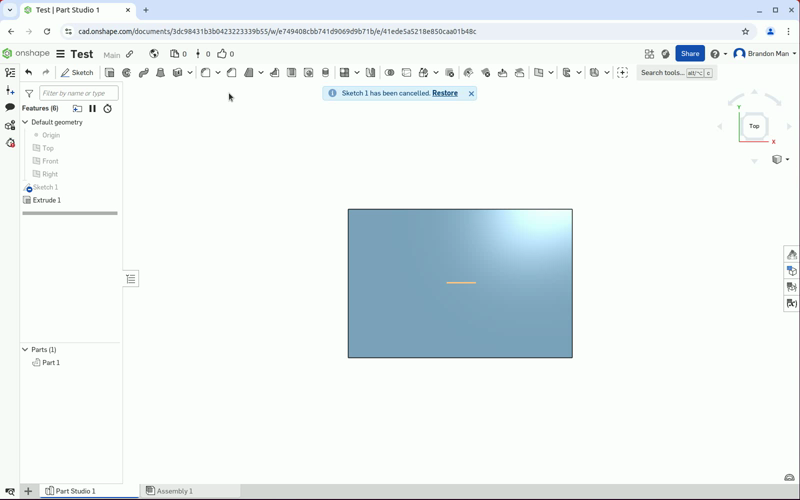
mouse_move(541, 75)
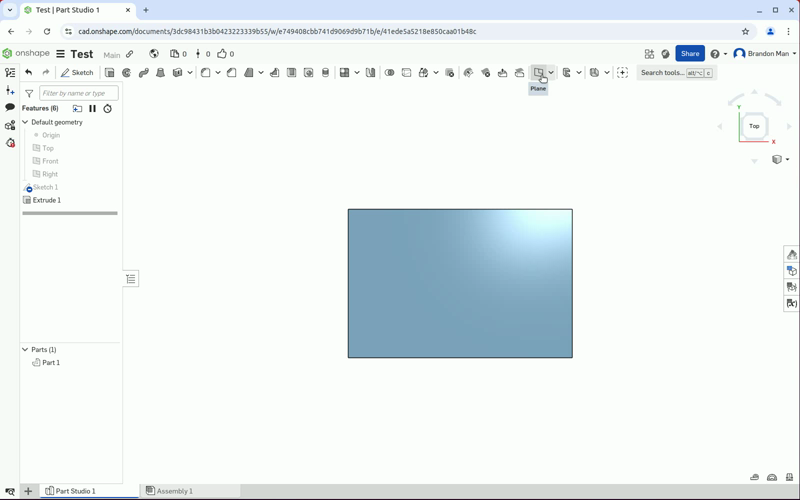
click(541, 75)
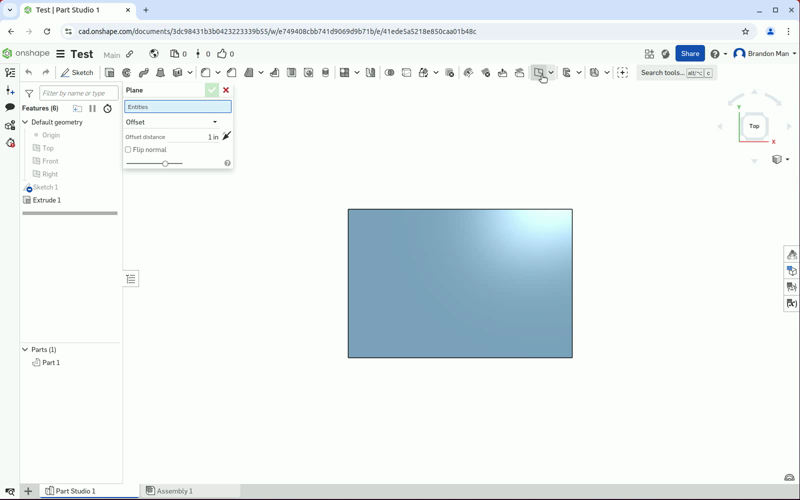
mouse_move(73, 150)
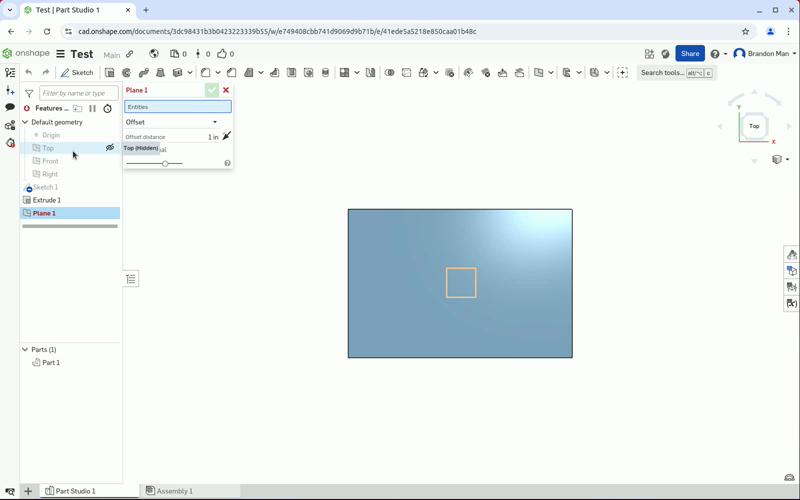
click(73, 150)
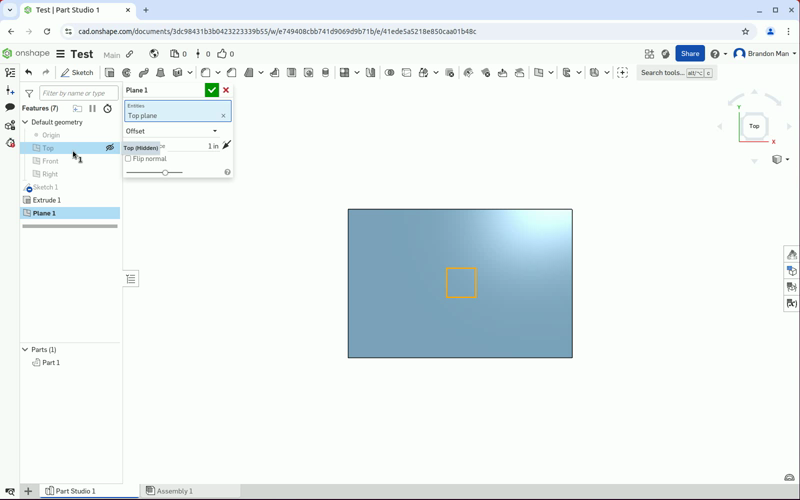
key(tab, 2)
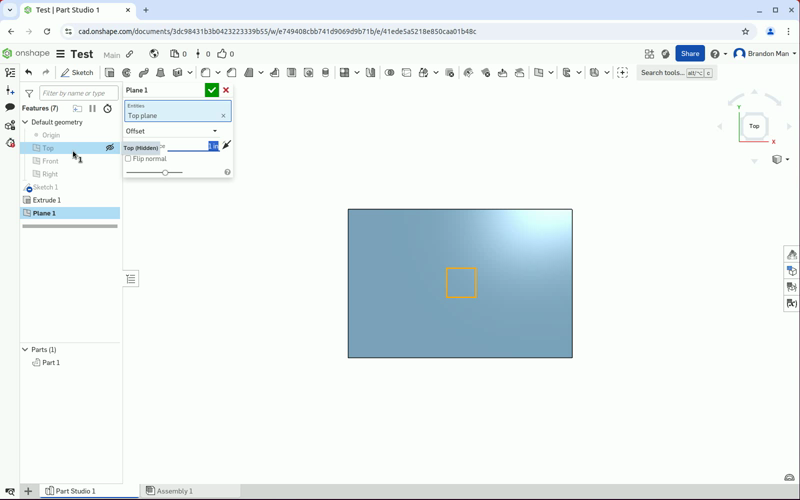
text(11.554)
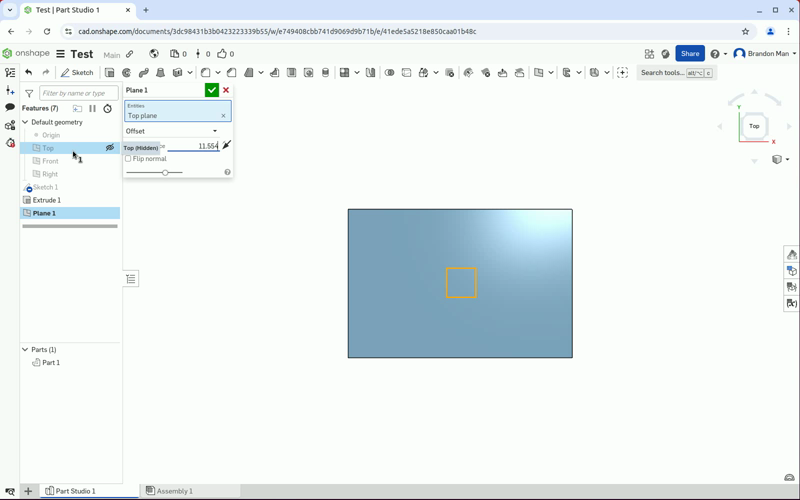
key(enter, 2)
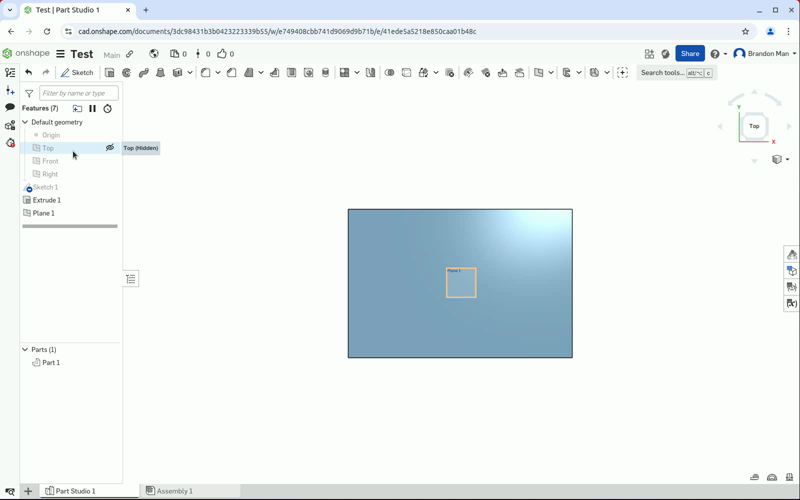
key(shift+s)
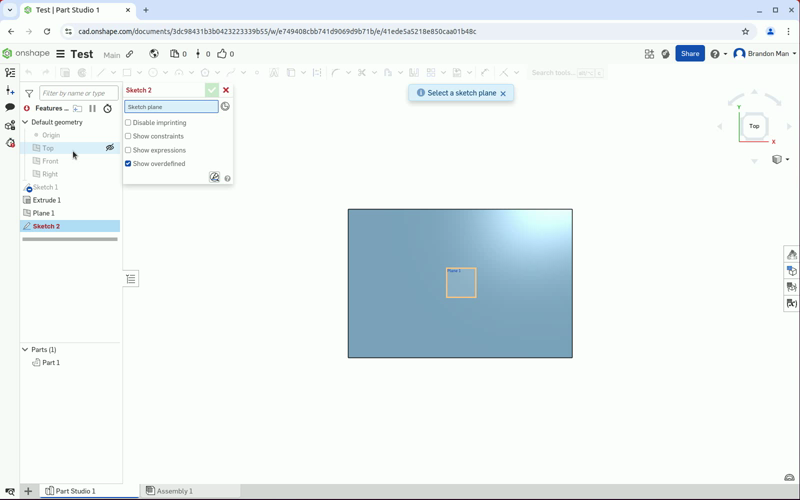
mouse_move(73, 215)
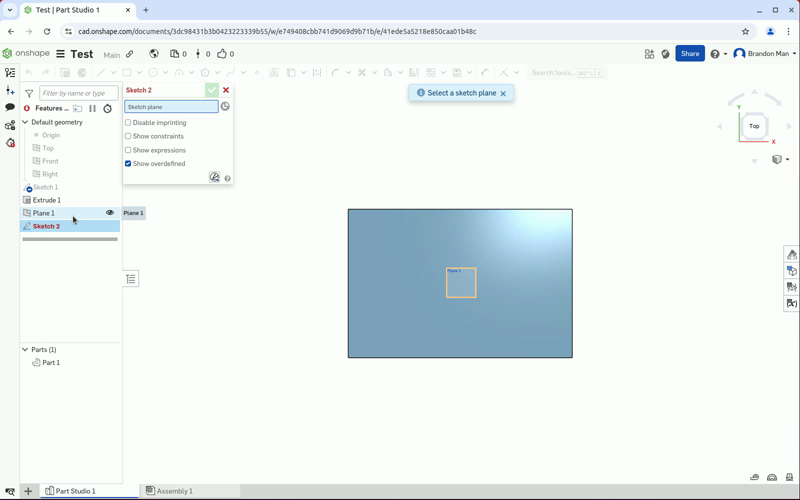
click(73, 215)
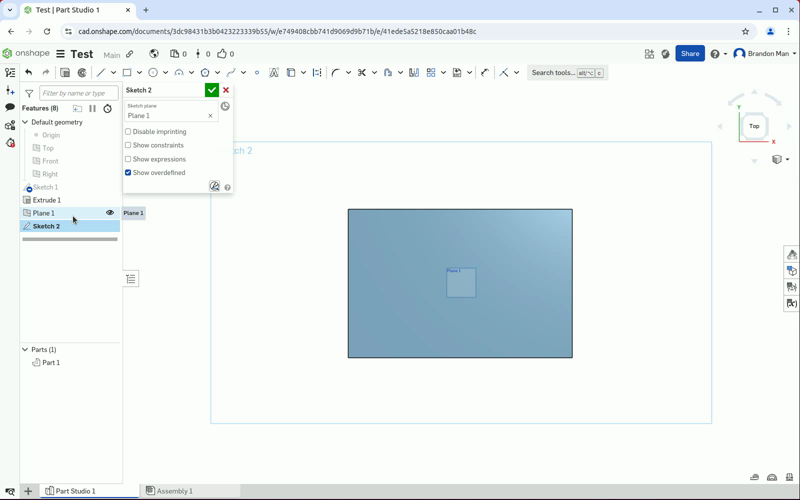
mouse_move(73, 352)
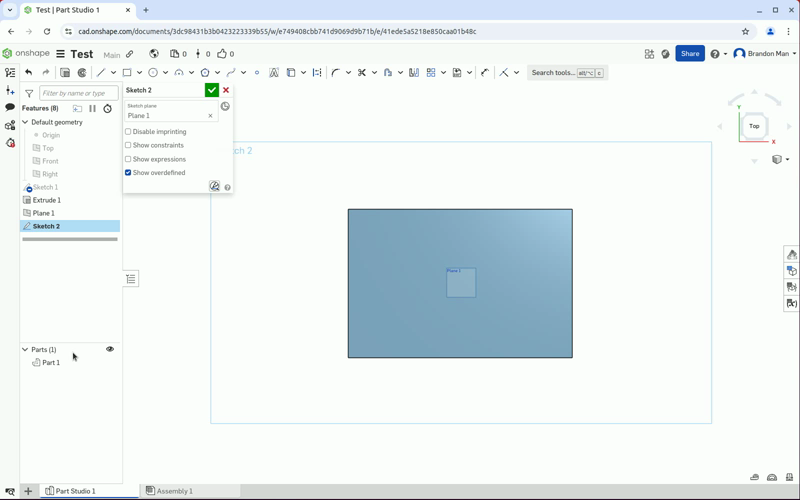
key(y)
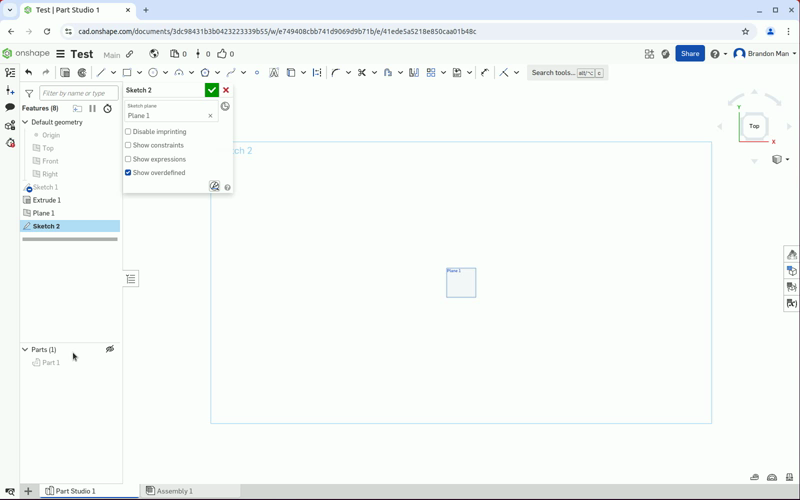
key(c)
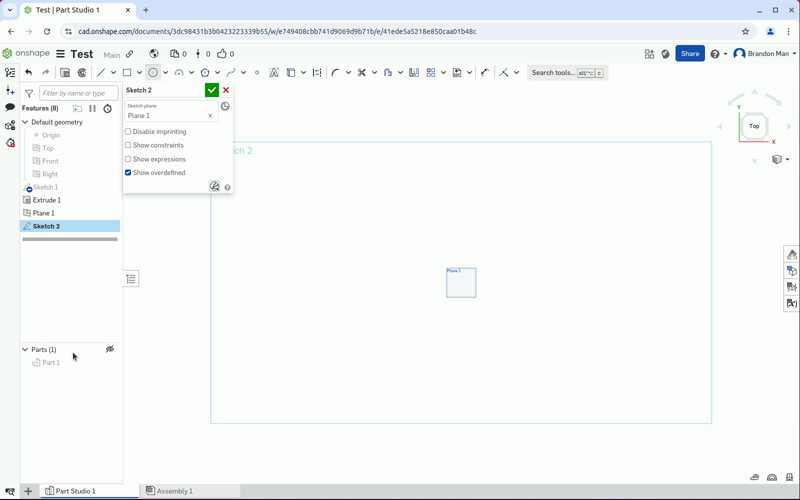
key_down(shift)
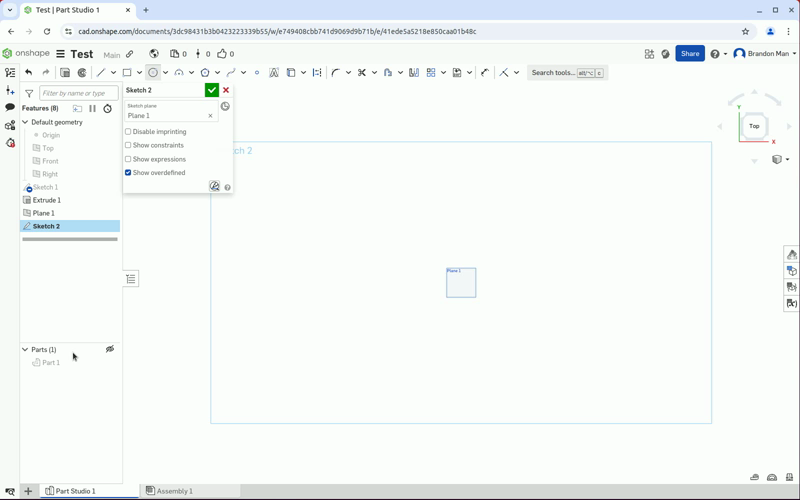
mouse_move(461, 282)
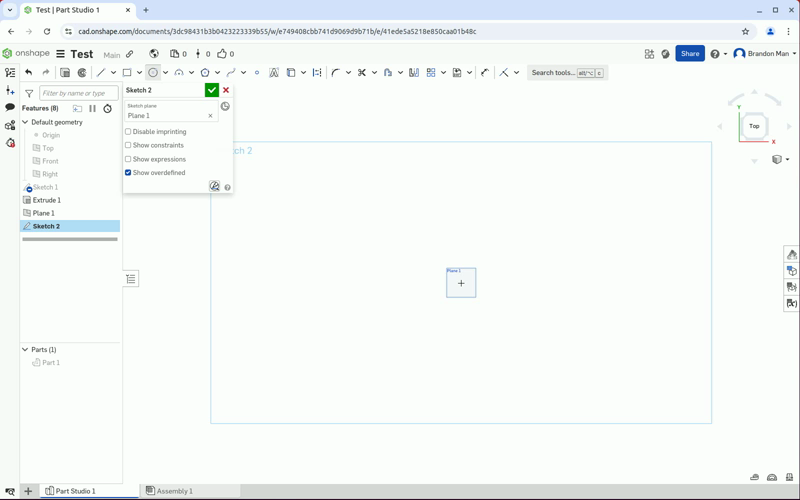
click(461, 282)
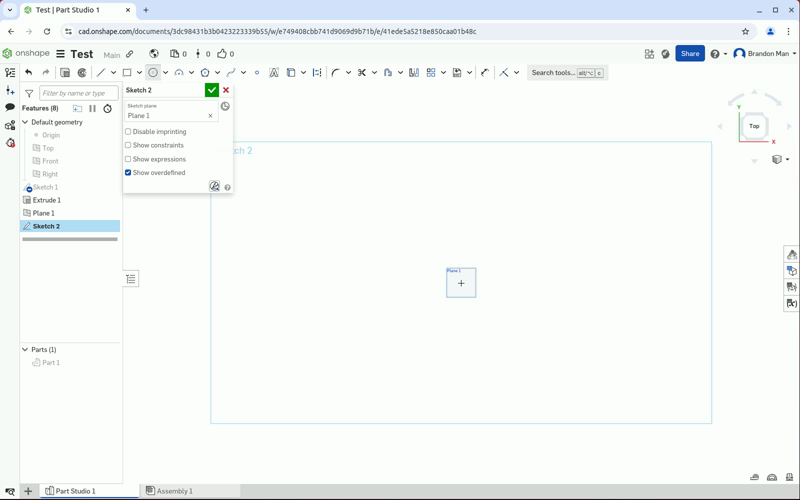
key_up(shift)
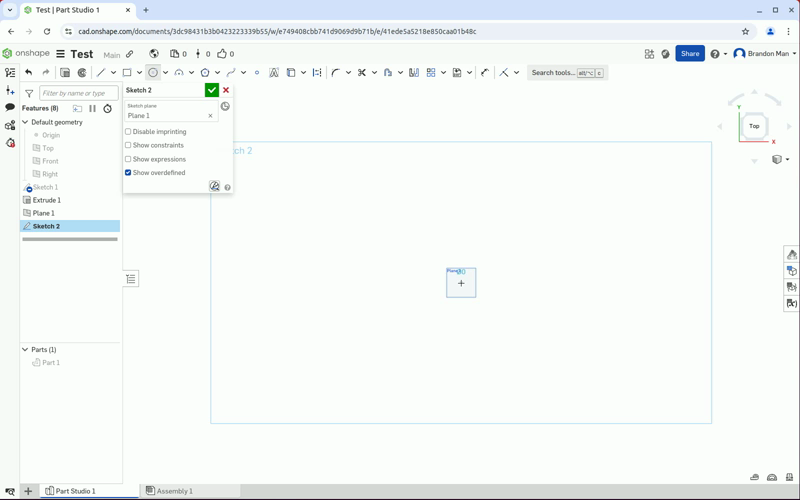
mouse_move(505, 282)
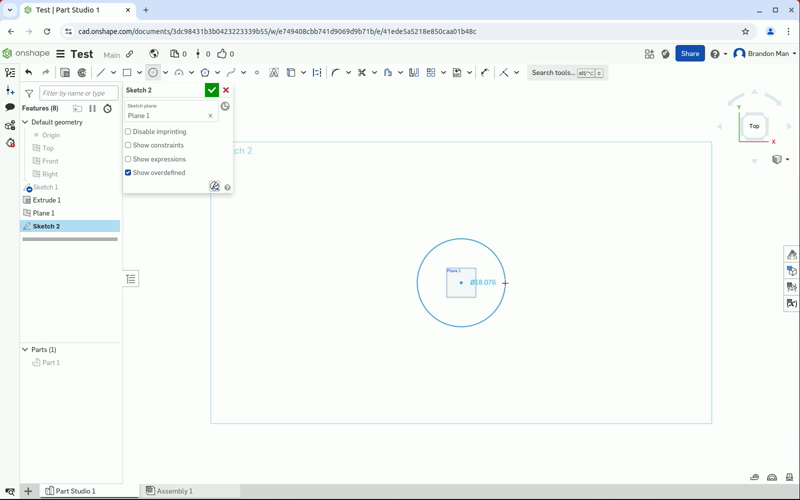
click(505, 282)
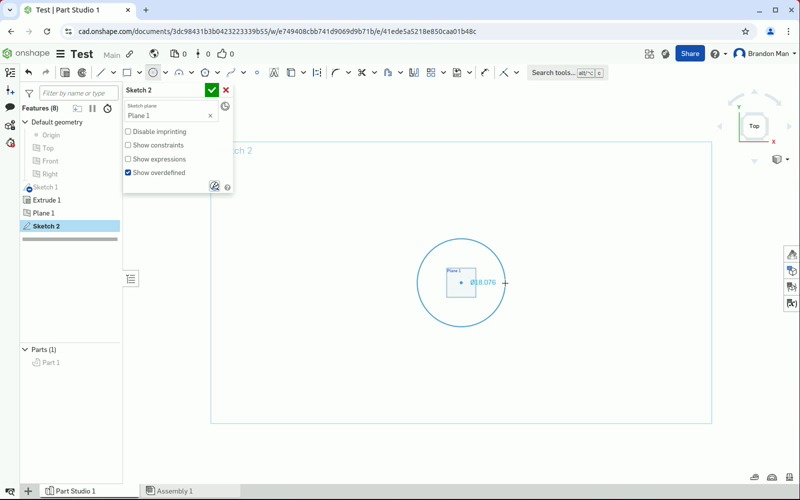
key(esc)
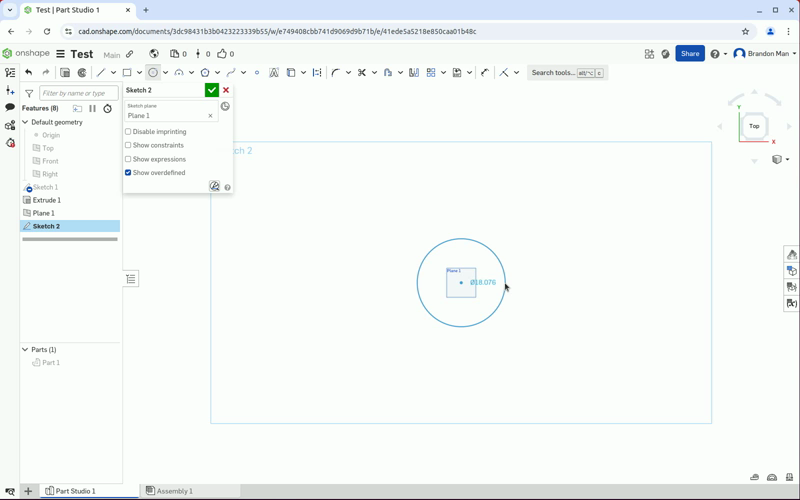
mouse_move(446, 287)
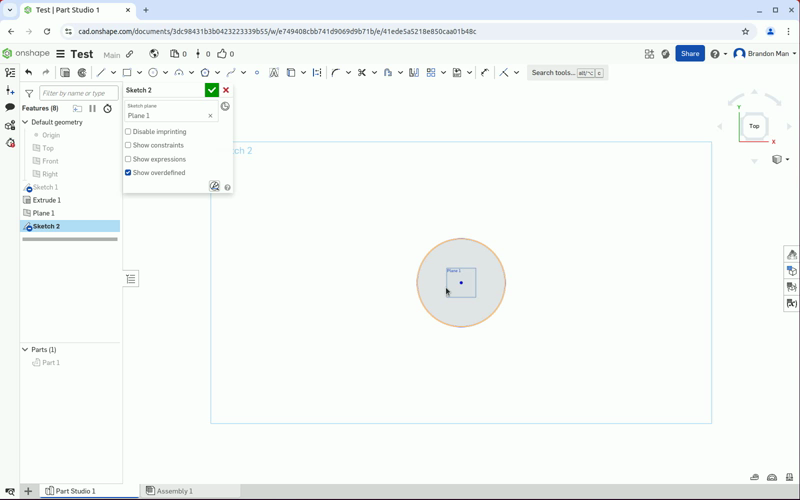
click(446, 287)
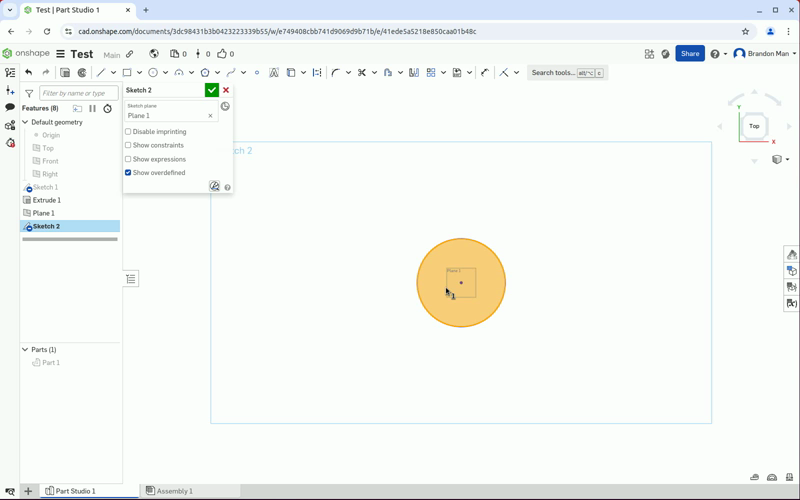
mouse_move(73, 352)
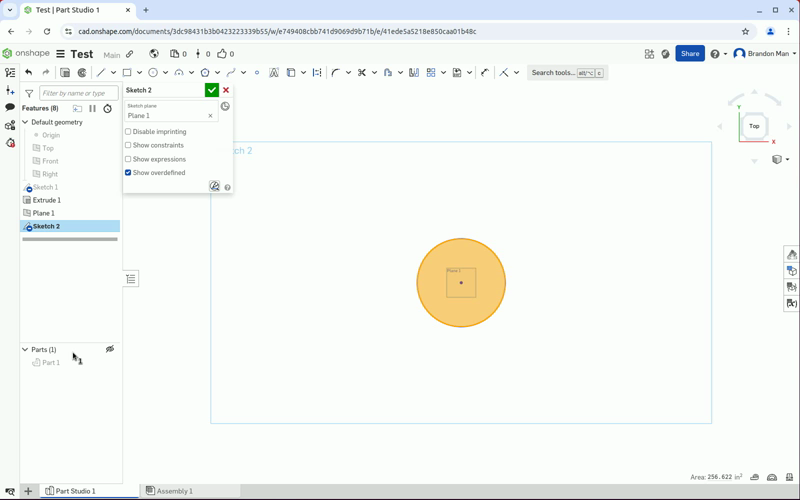
key(shift+y)
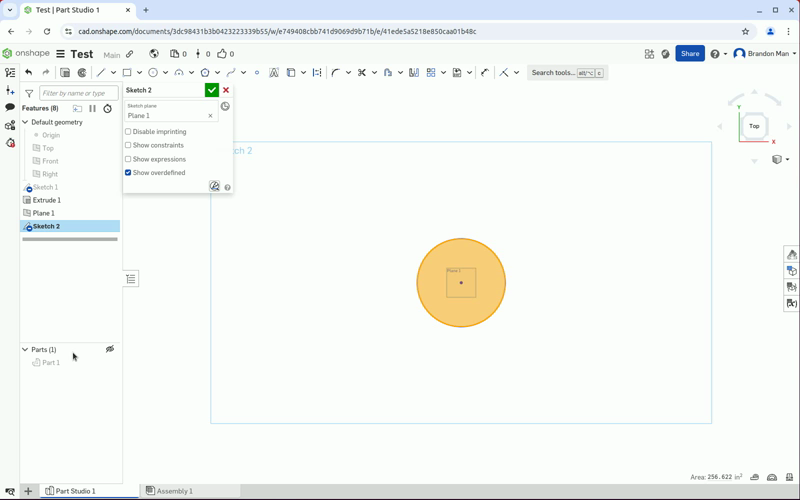
key(shift+e)
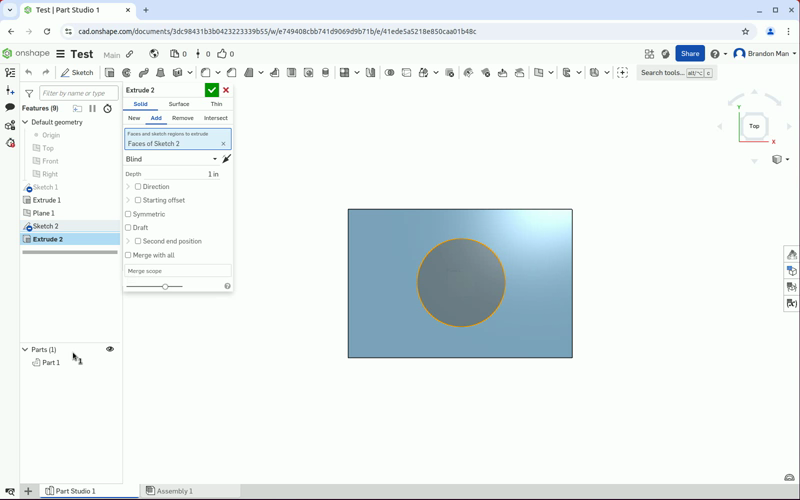
mouse_move(143, 106)
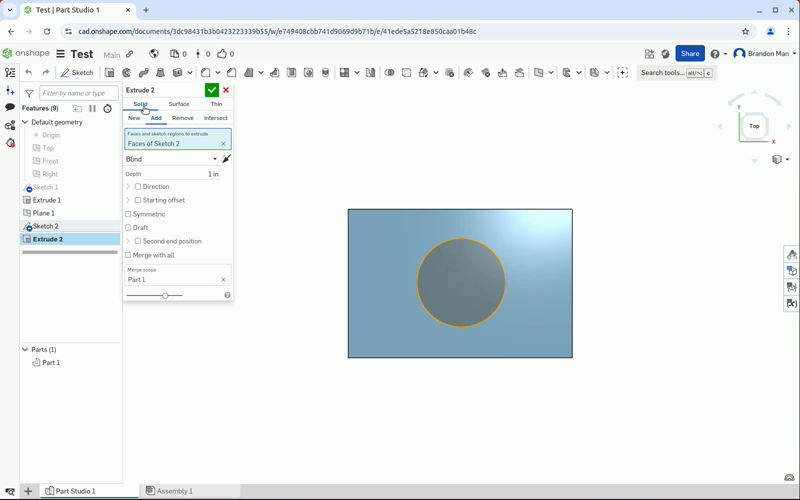
click(143, 106)
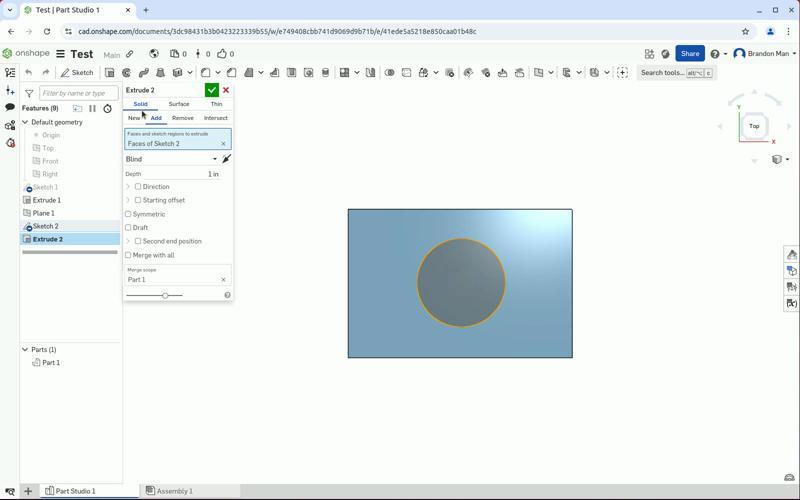
mouse_move(137, 120)
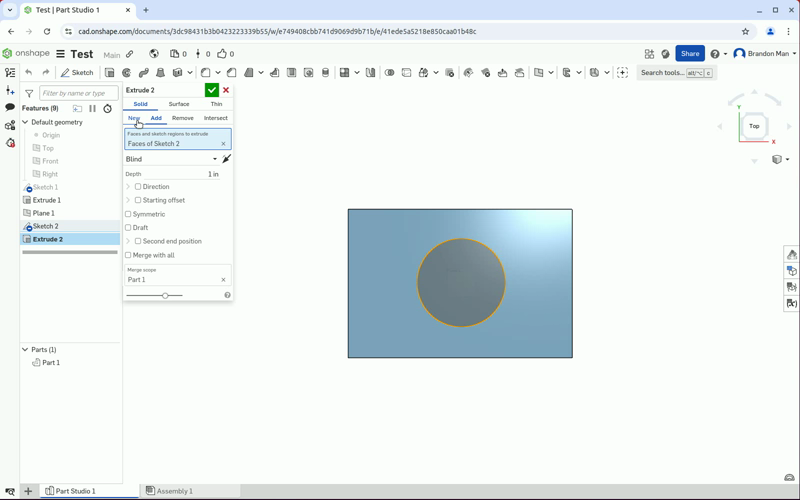
click(137, 120)
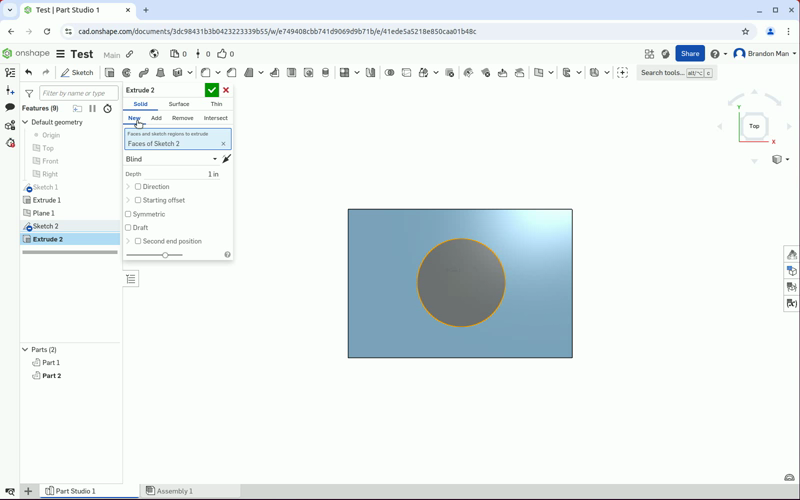
key(tab, 4)
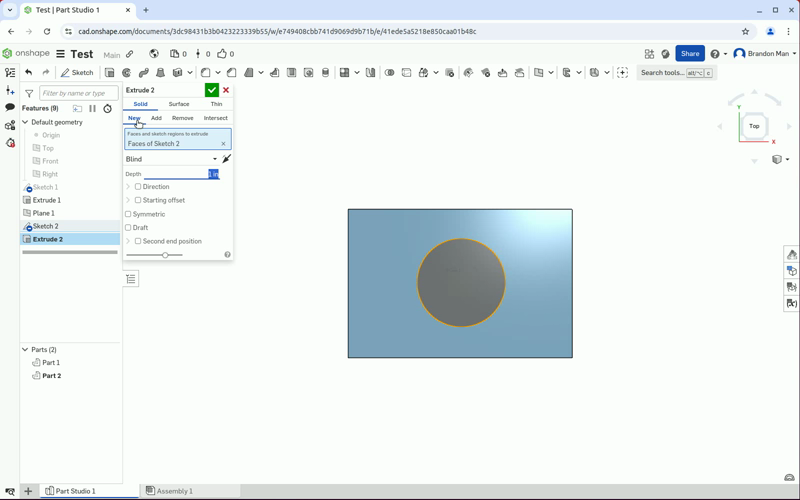
text(11.554)
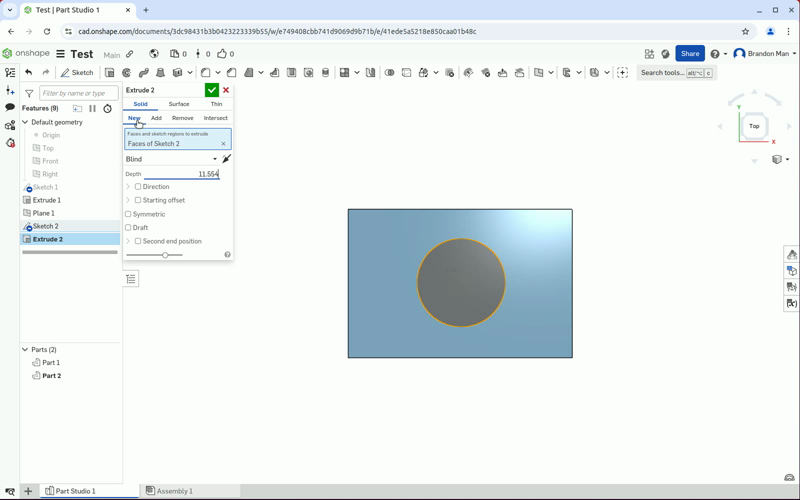
key(enter)
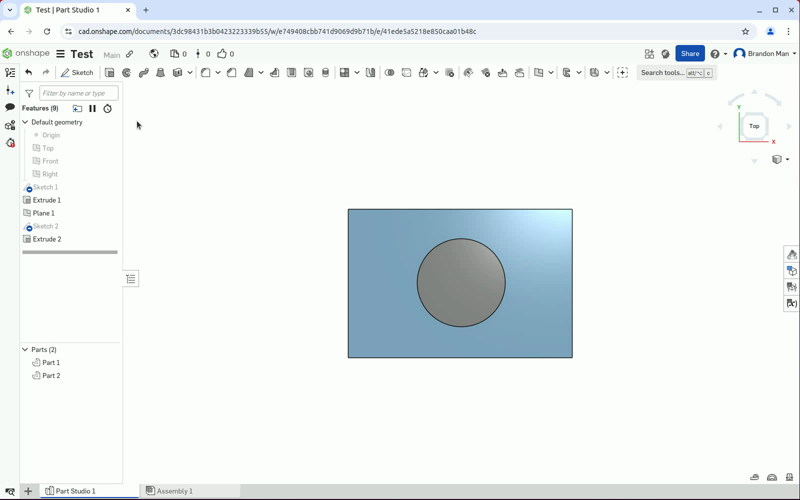
key(shift+h)
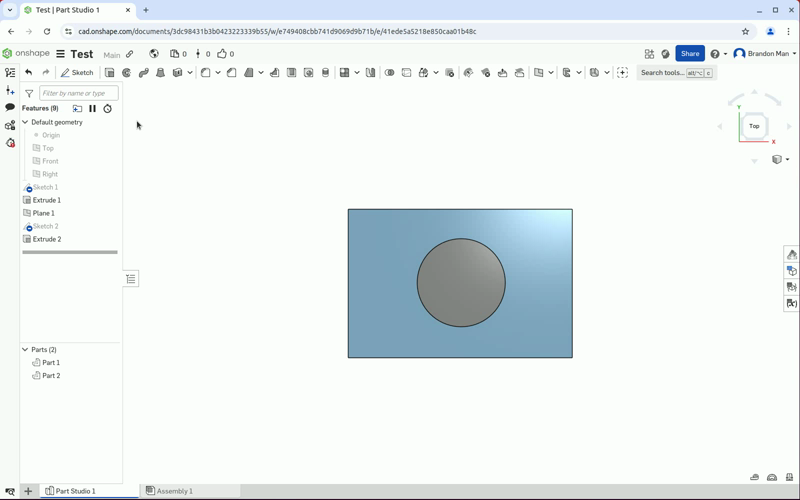
key(shift+h)
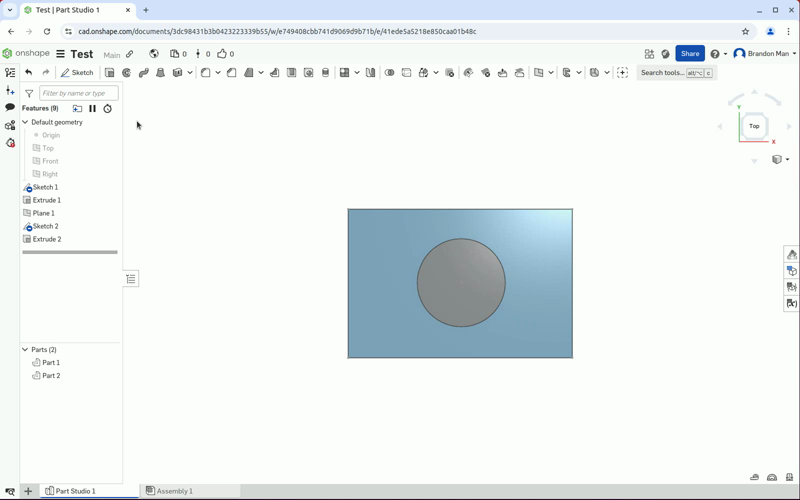
key(shift+7)
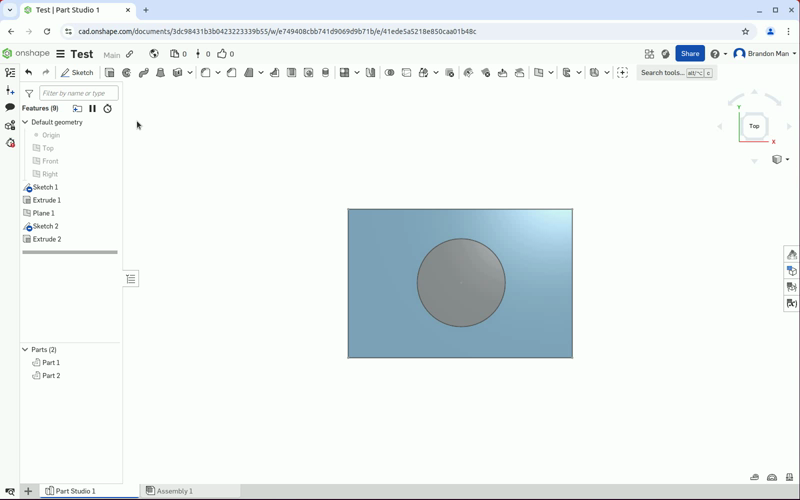
key(up, 3)
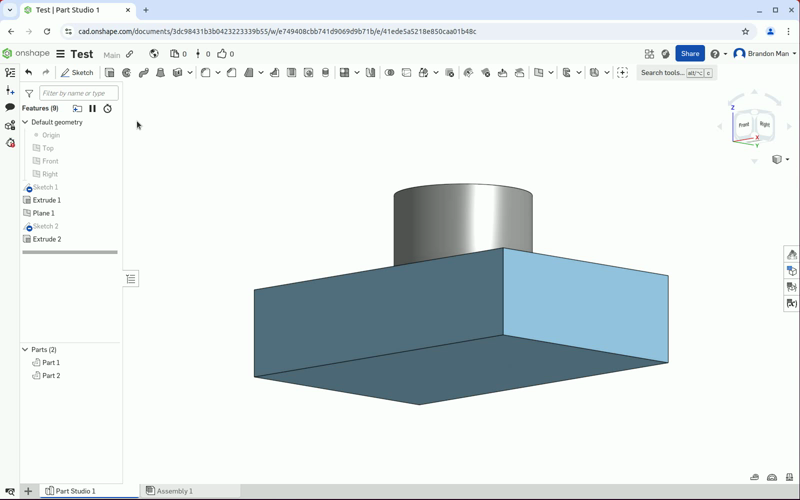
key(left, 3)
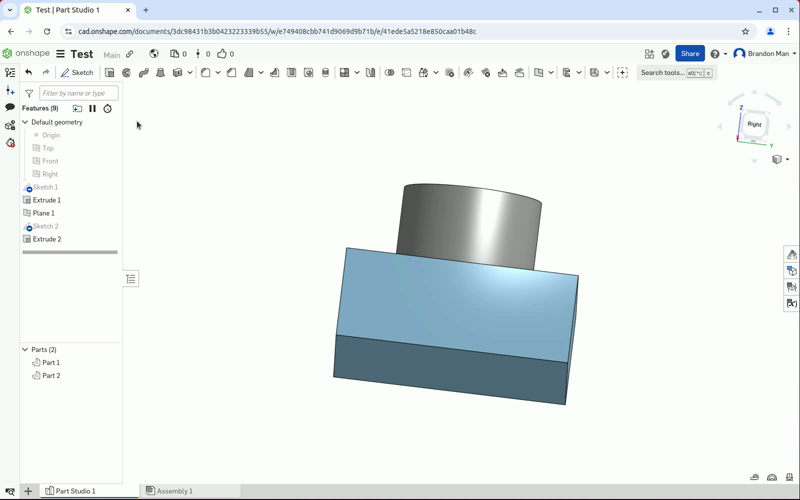
key(right, 3)
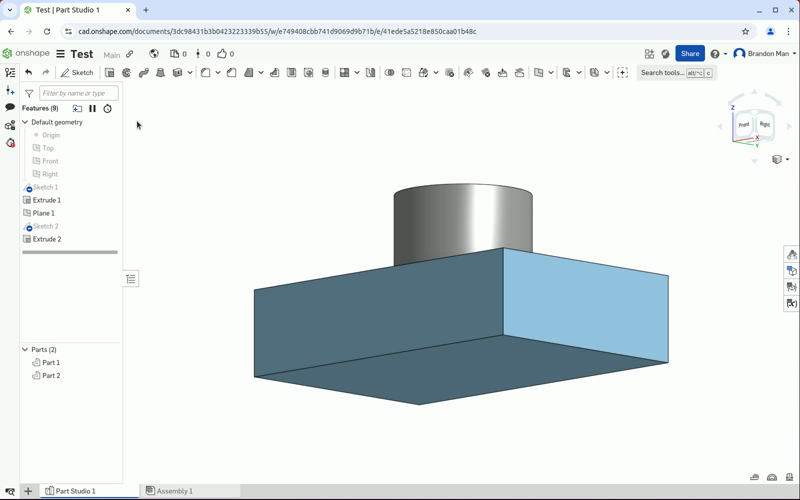
key(down, 3)
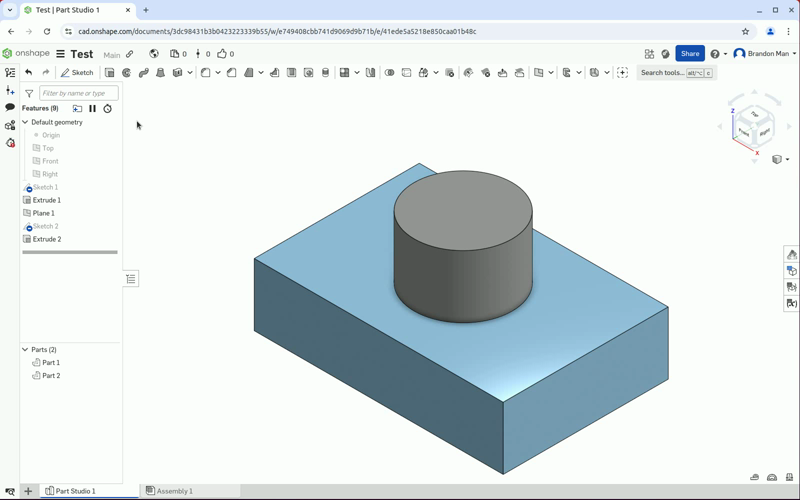
mouse_move(73, 189)
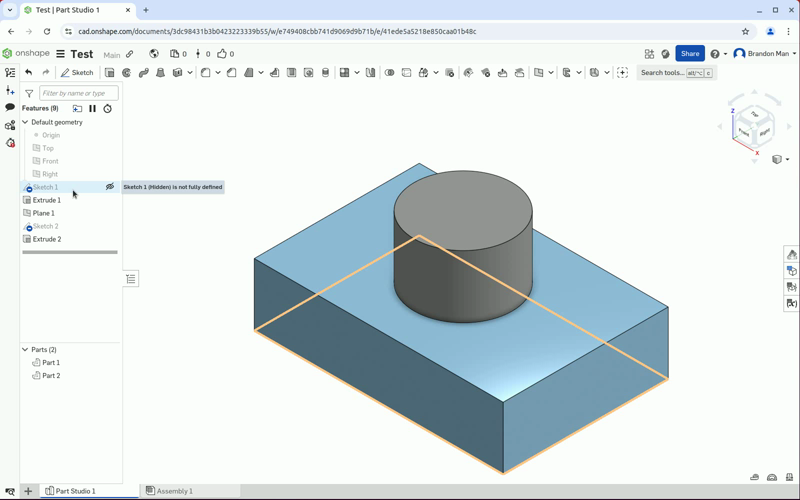
click(73, 189)